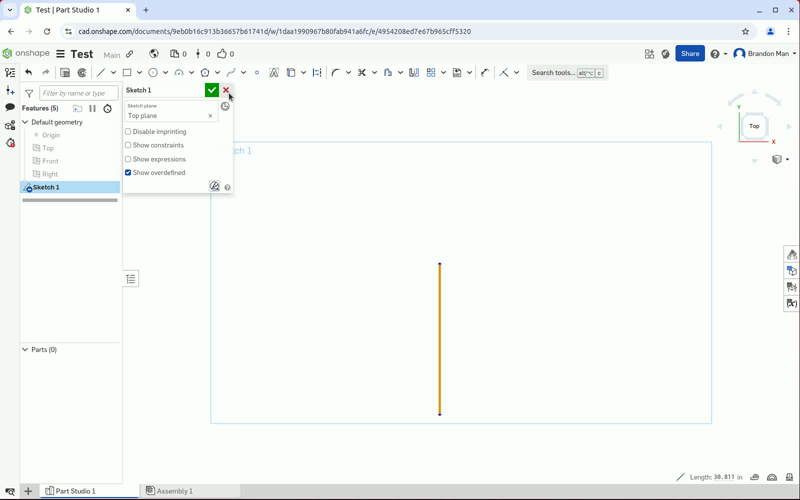
key(shift+h)
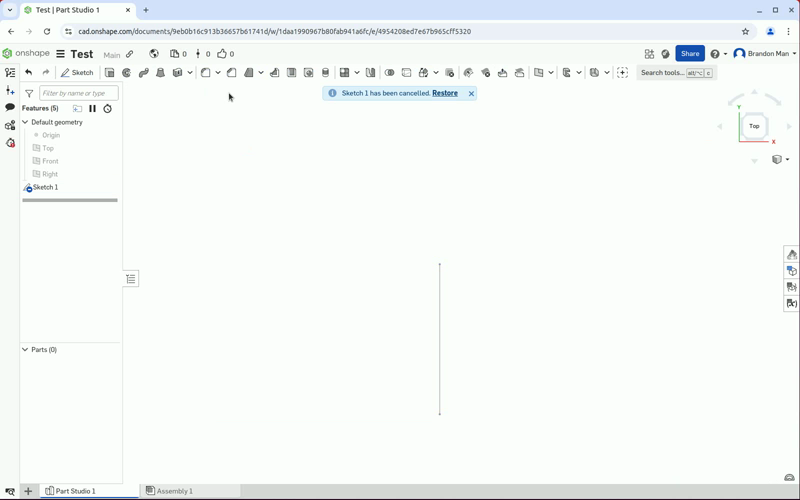
key(shift+s)
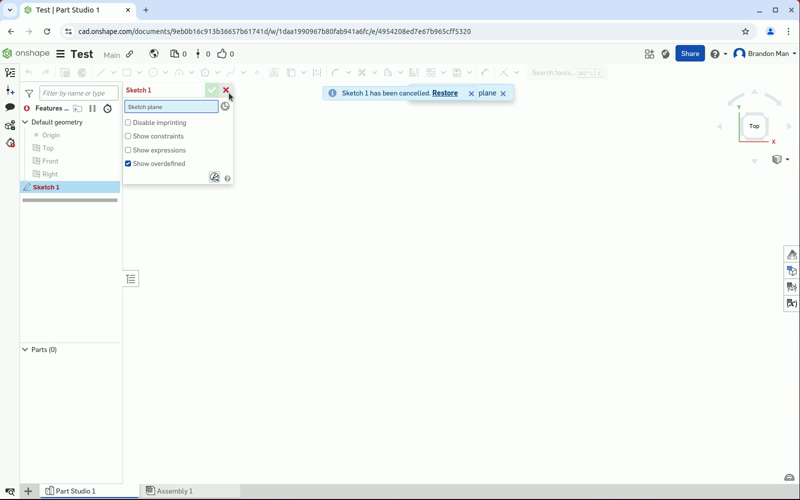
mouse_move(73, 150)
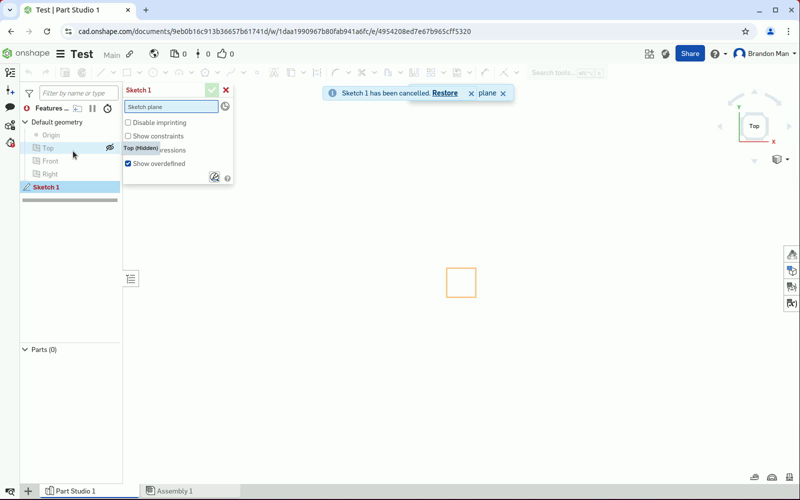
click(73, 150)
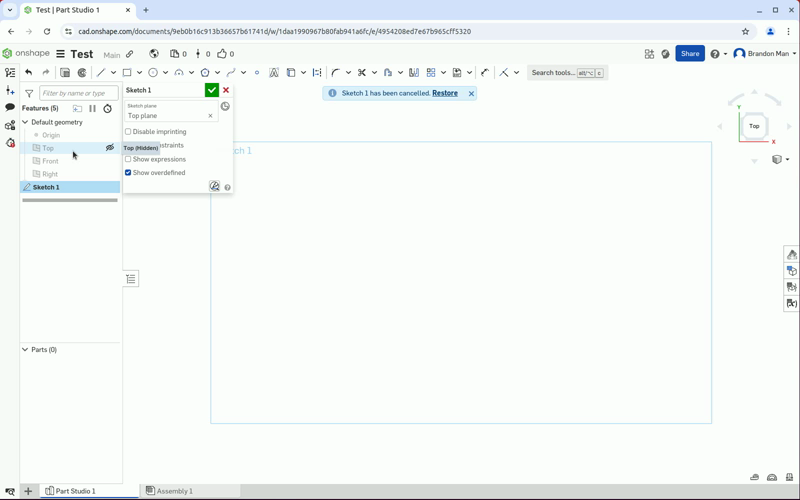
mouse_move(73, 352)
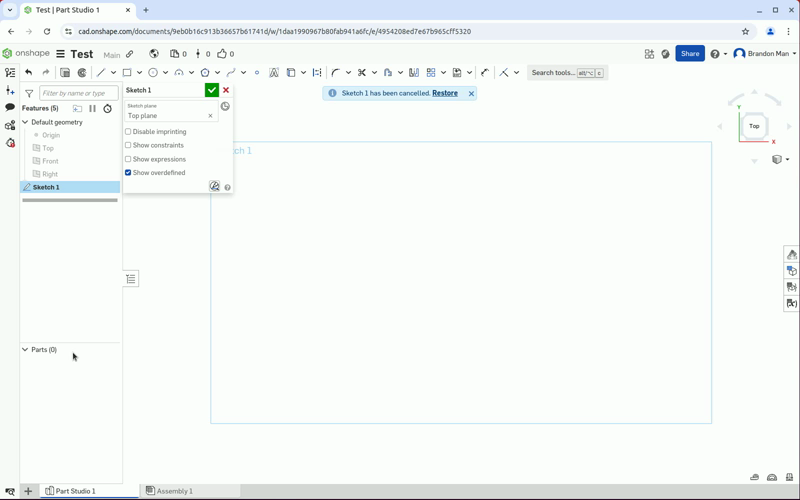
key(y)
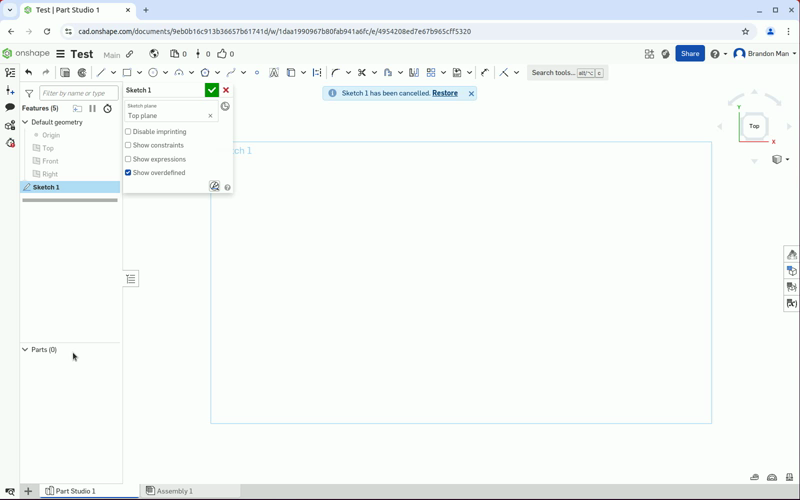
key(c)
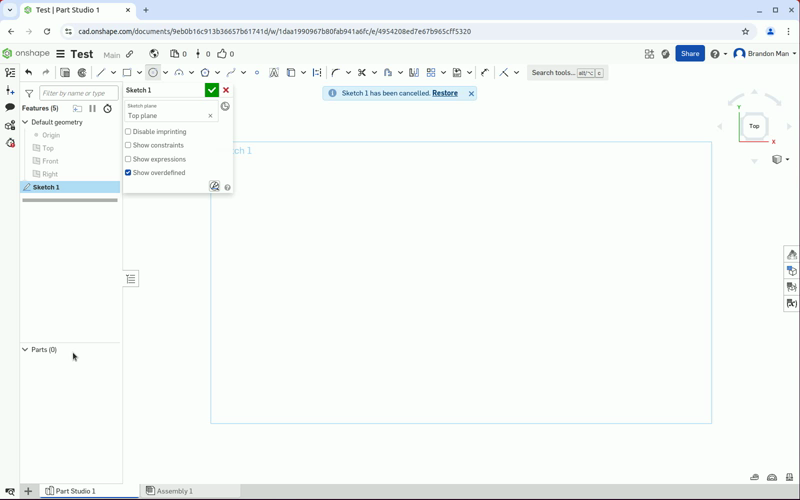
key_down(shift)
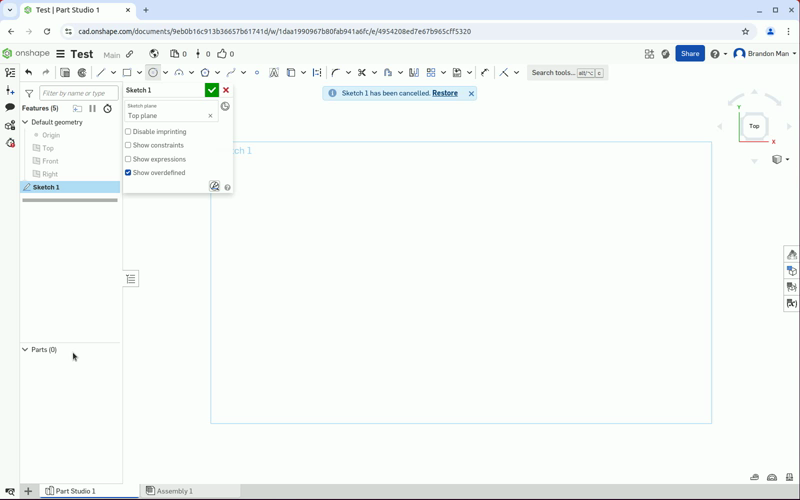
mouse_move(461, 282)
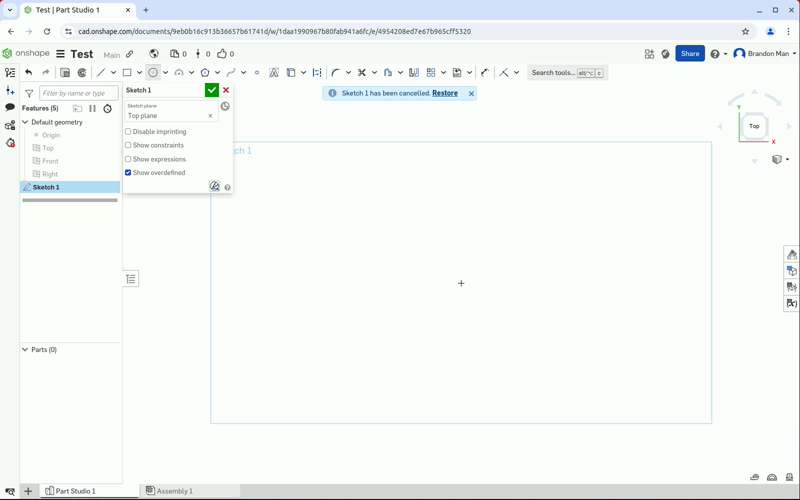
click(461, 282)
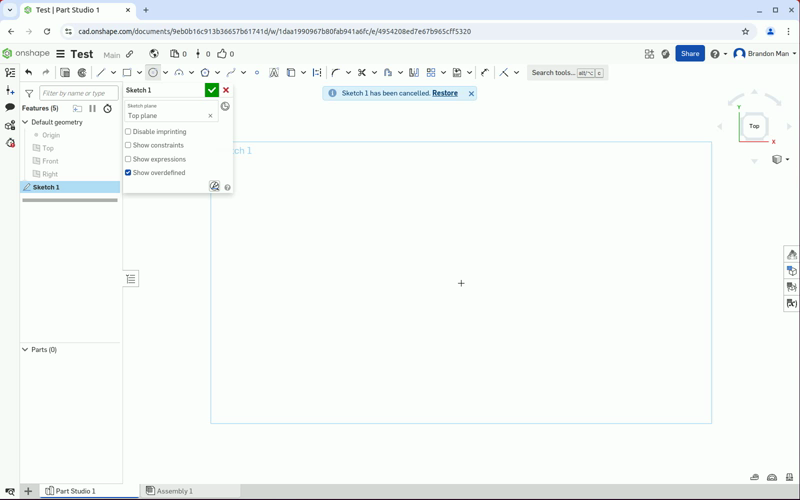
key_up(shift)
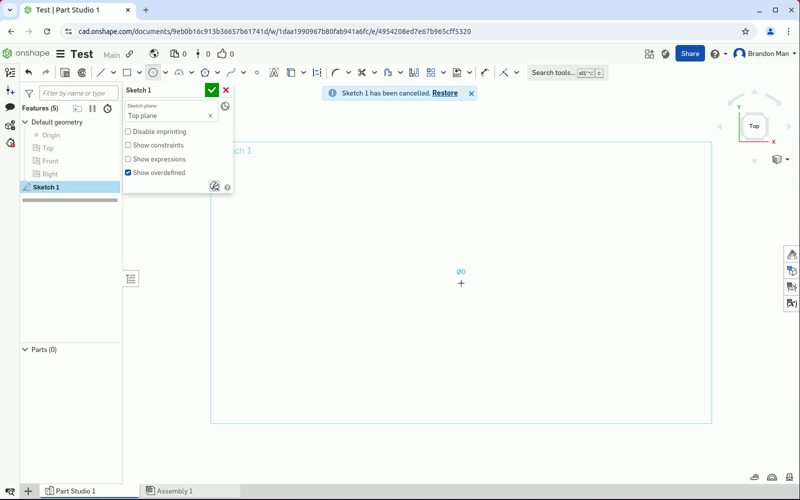
mouse_move(574, 282)
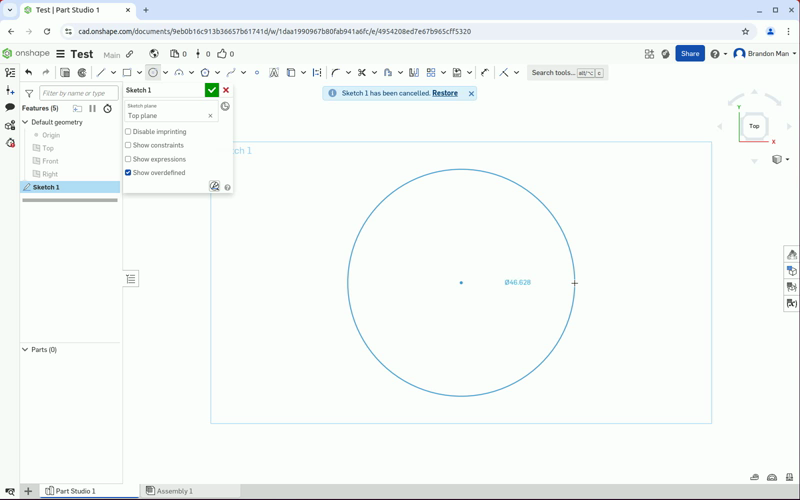
click(574, 282)
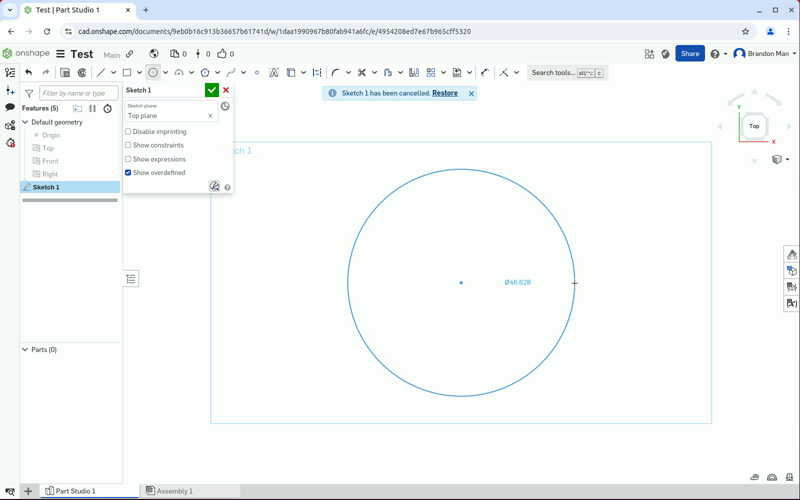
key(esc)
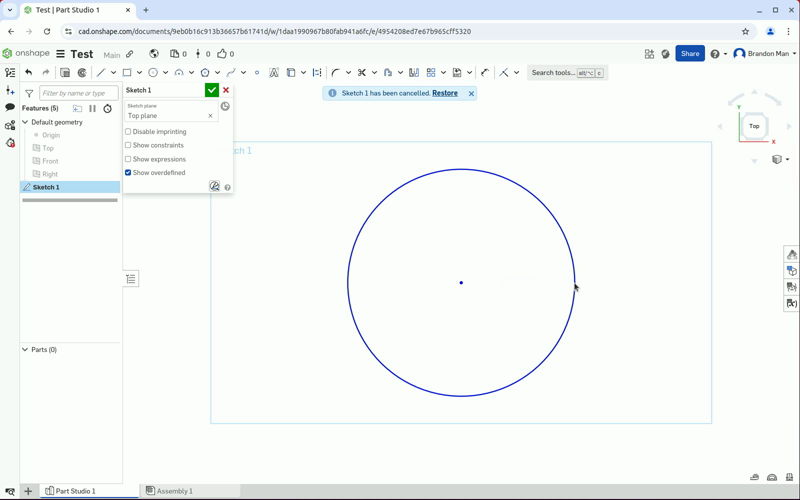
mouse_move(429, 359)
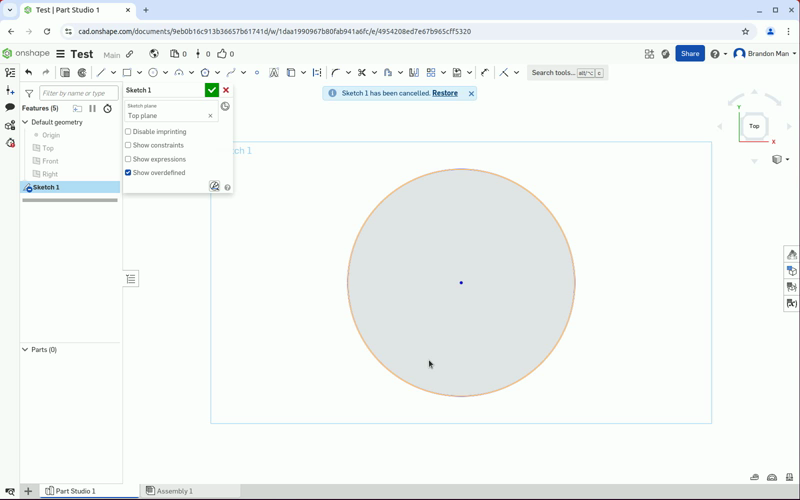
click(429, 359)
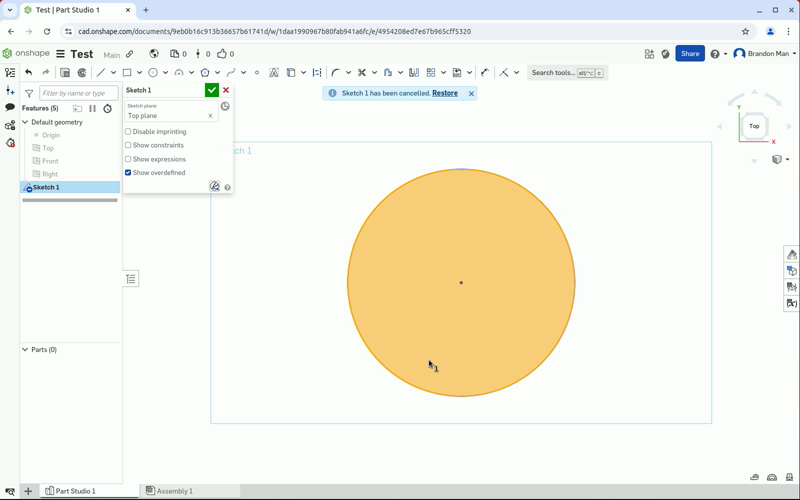
mouse_move(73, 352)
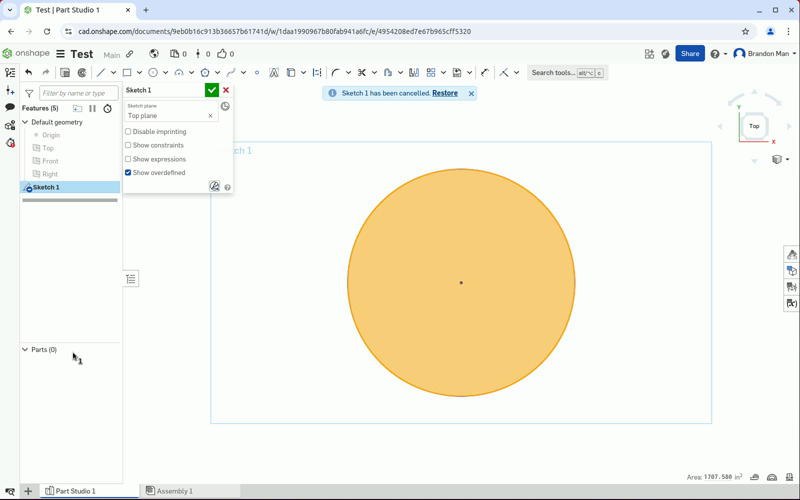
key(shift+y)
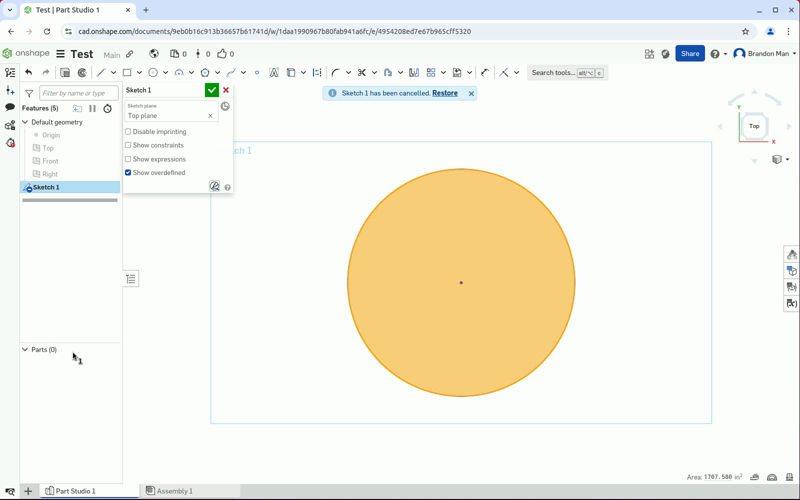
key(shift+e)
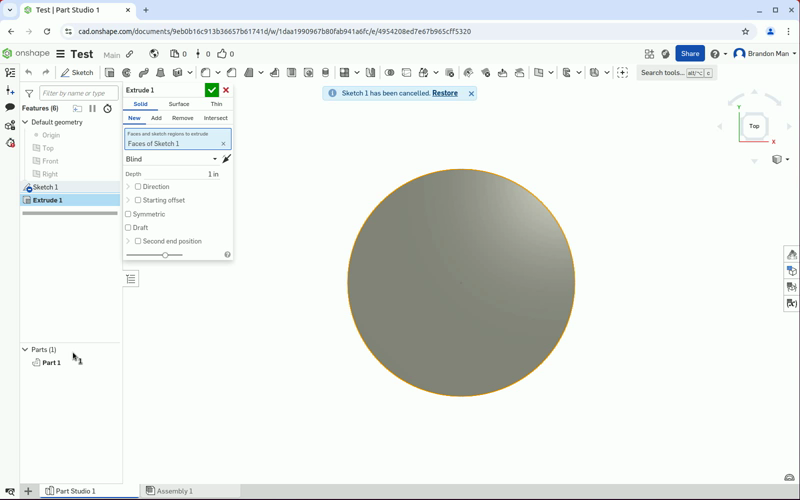
mouse_move(143, 106)
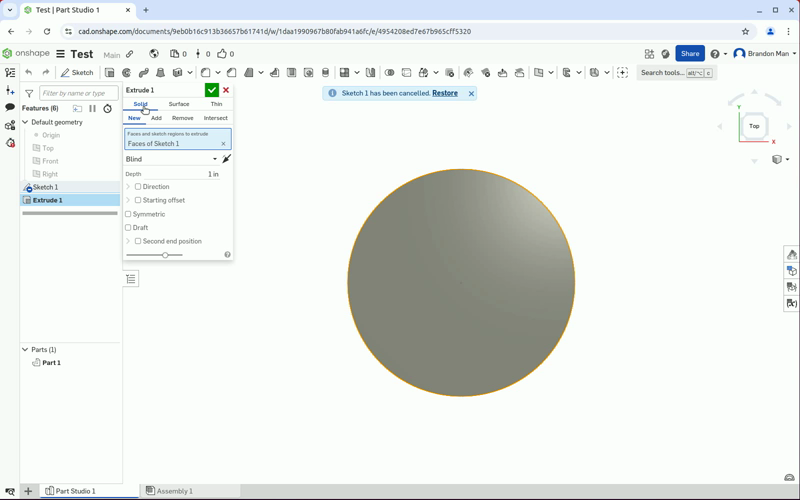
click(143, 106)
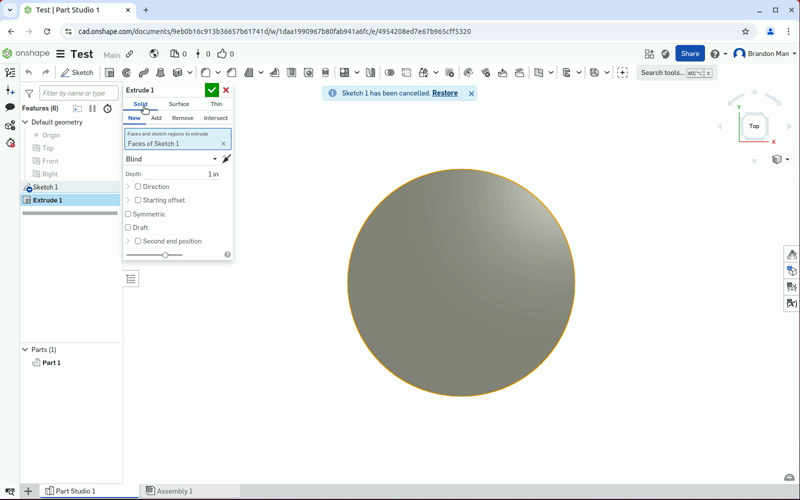
mouse_move(137, 120)
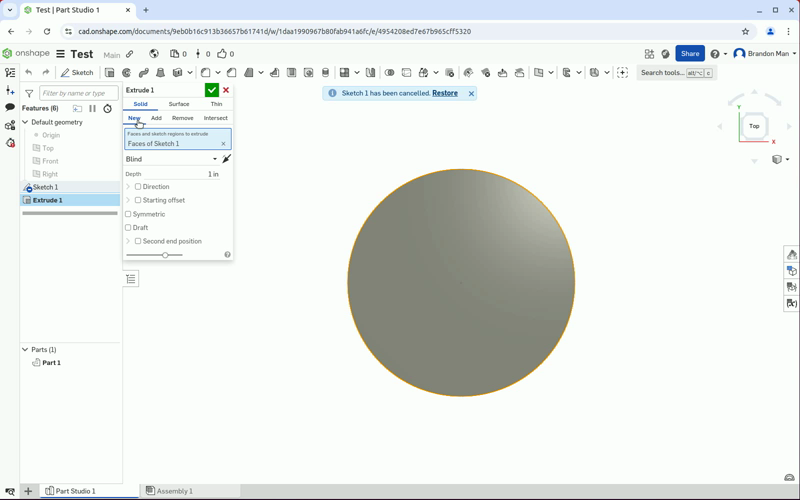
click(137, 120)
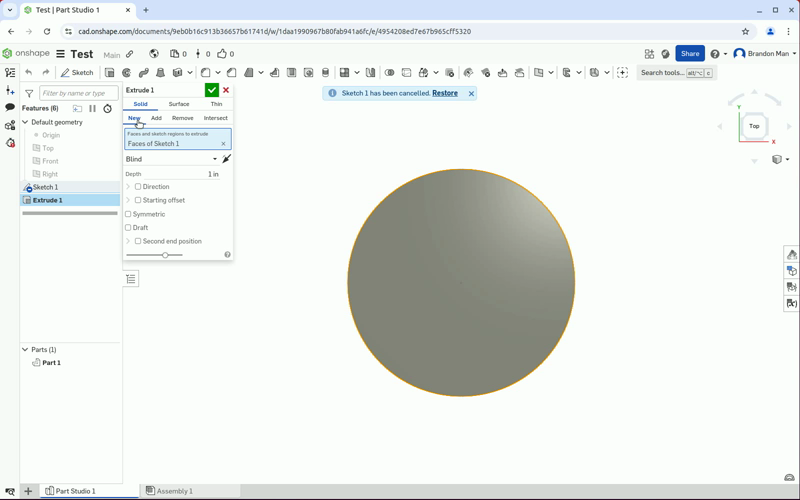
key(tab, 4)
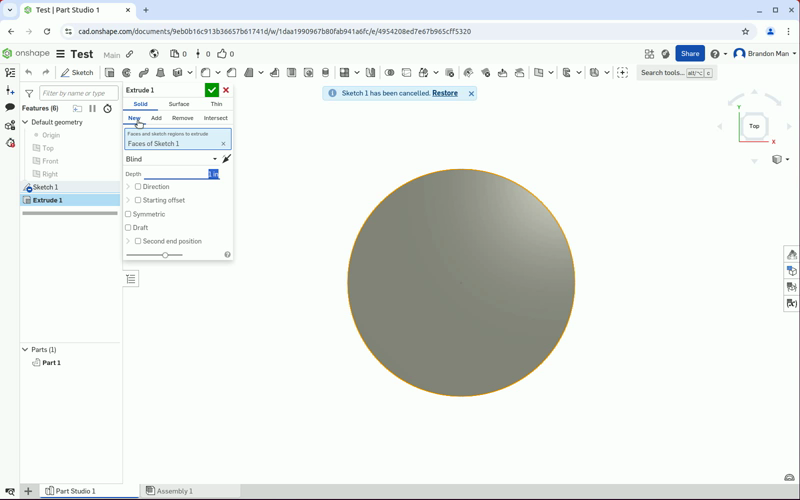
text(0.722)
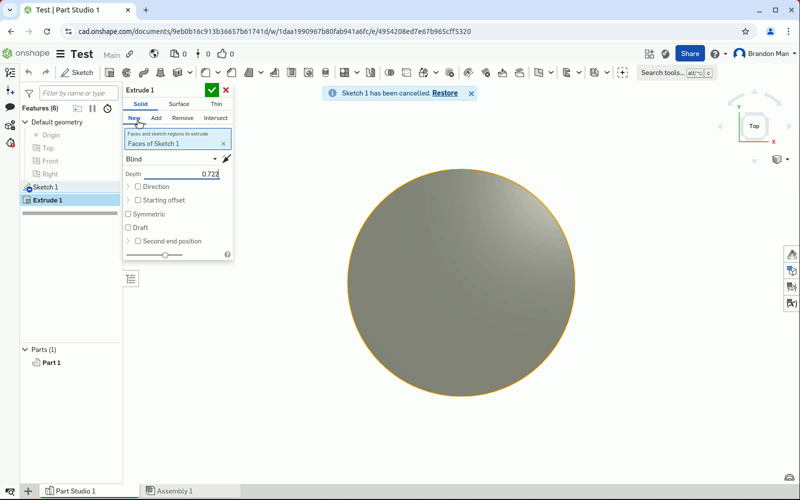
key(enter)
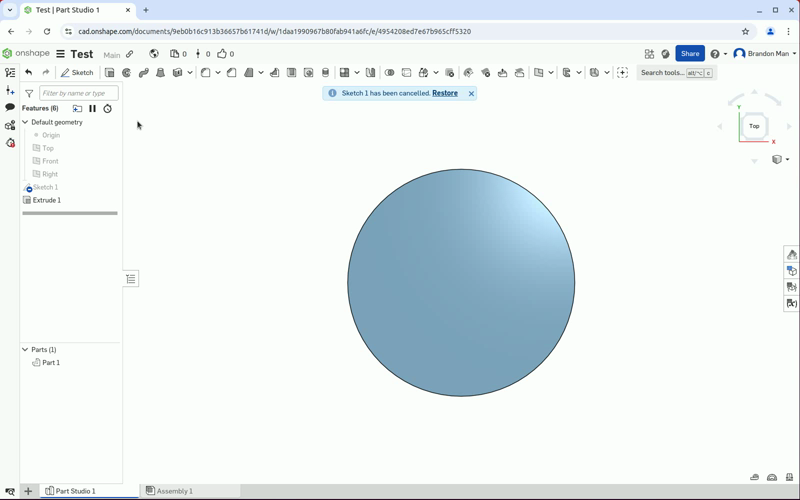
key(shift+h)
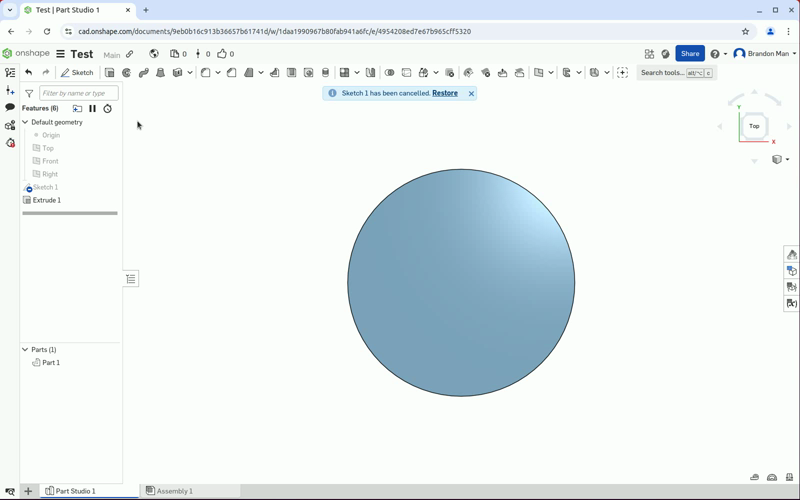
key(shift+h)
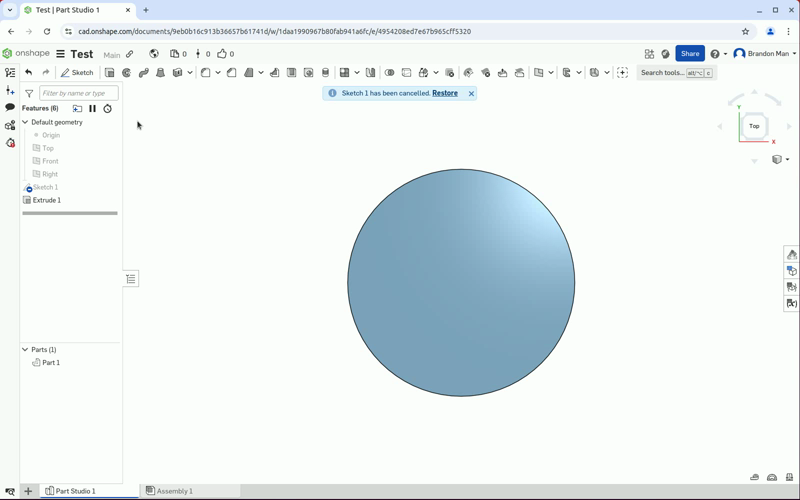
mouse_move(73, 189)
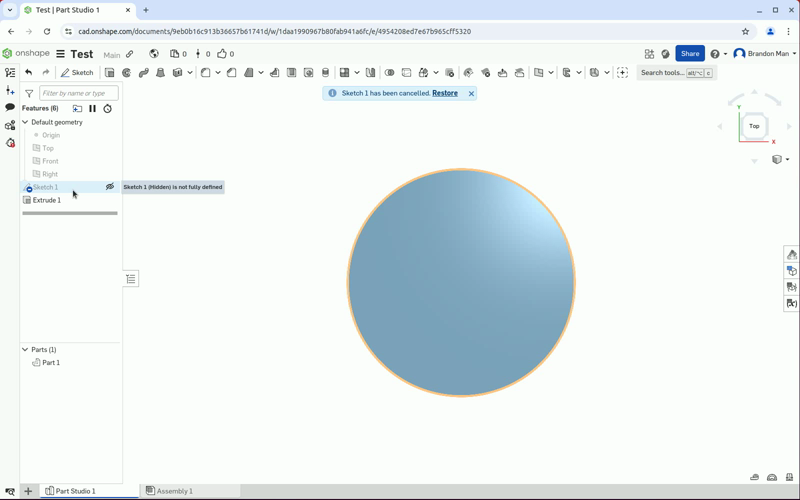
click(73, 189)
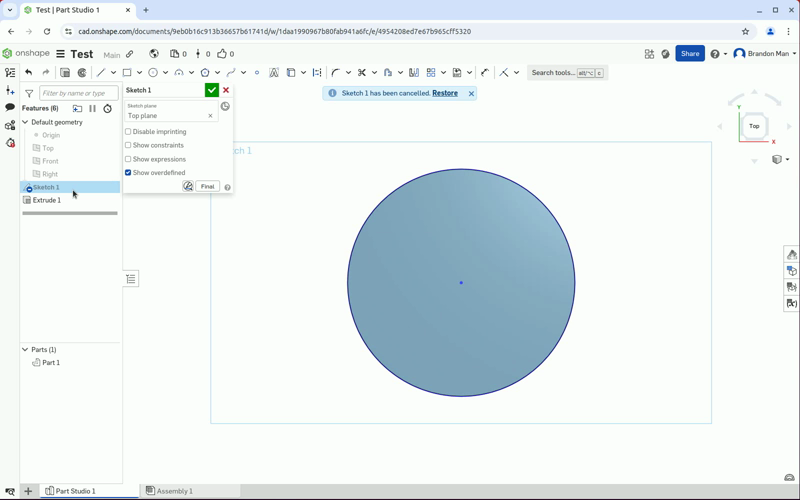
mouse_move(229, 92)
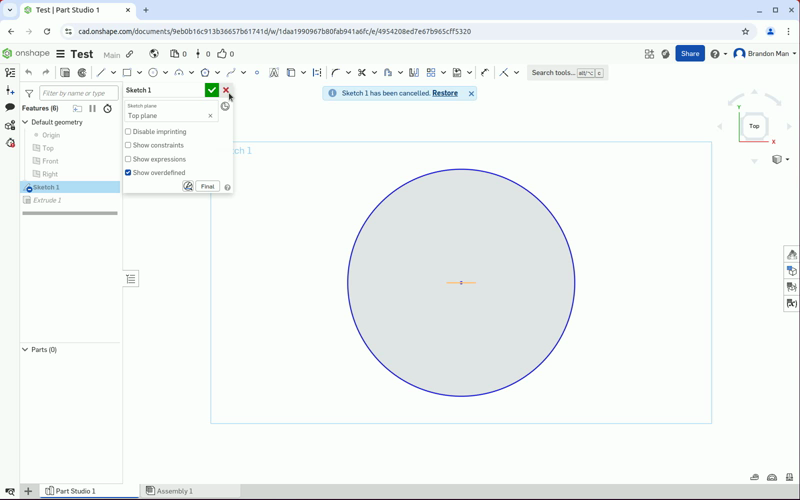
click(229, 92)
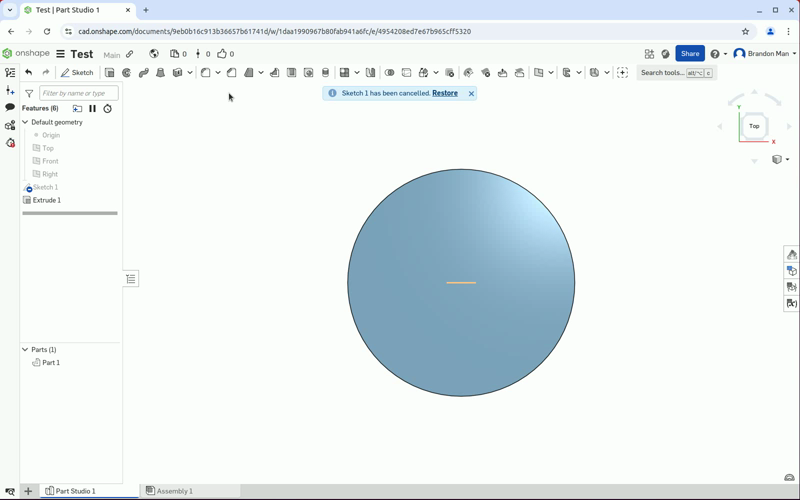
mouse_move(541, 75)
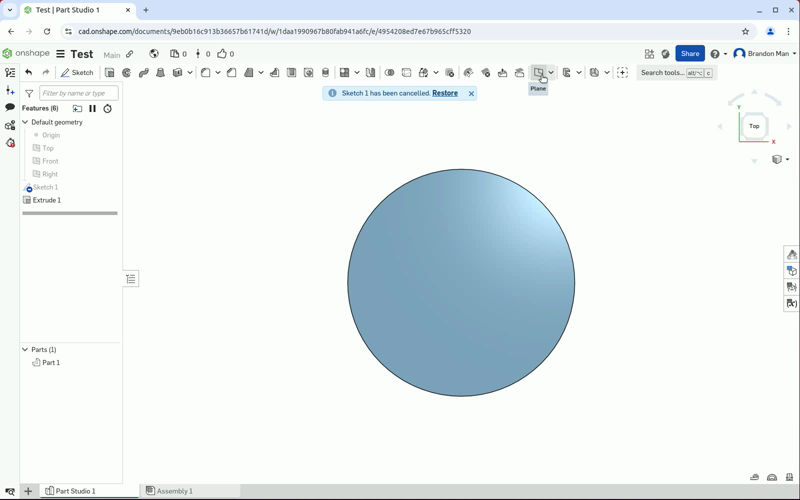
click(541, 75)
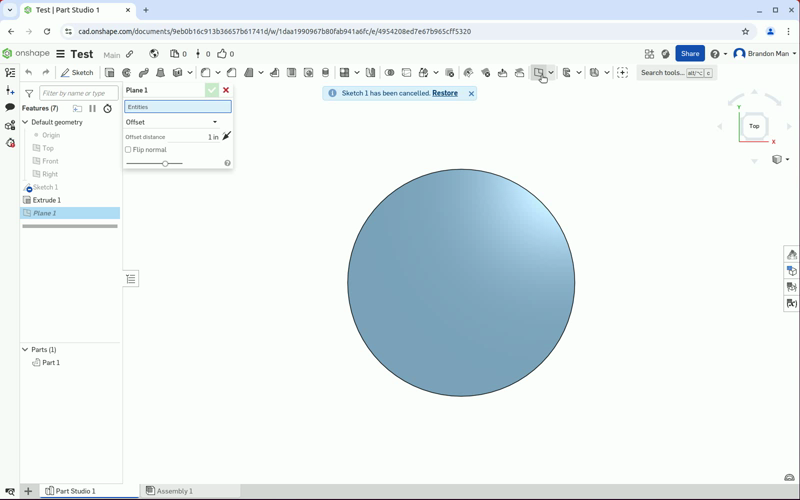
mouse_move(73, 150)
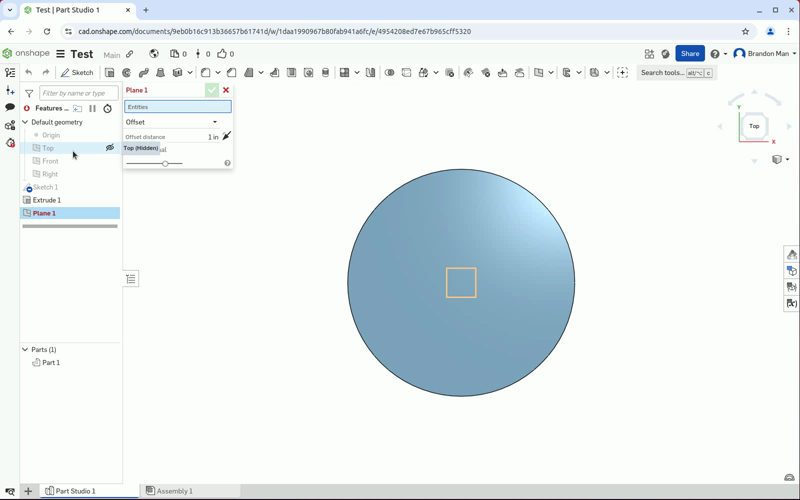
click(73, 150)
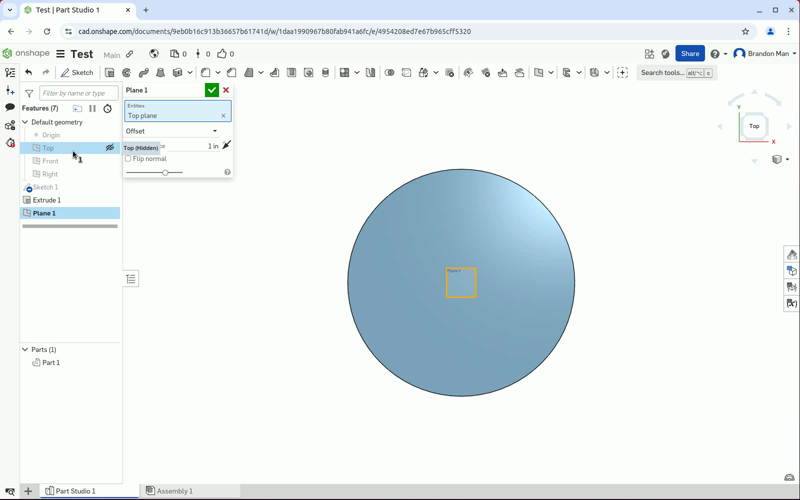
key(tab, 2)
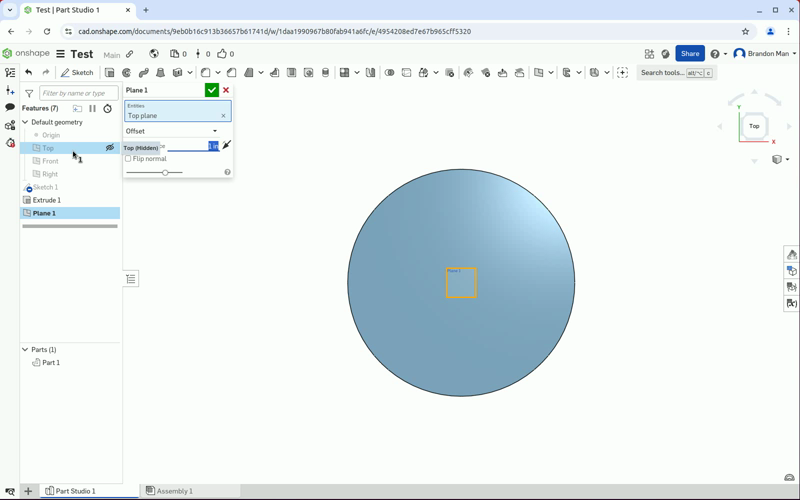
text(0.709)
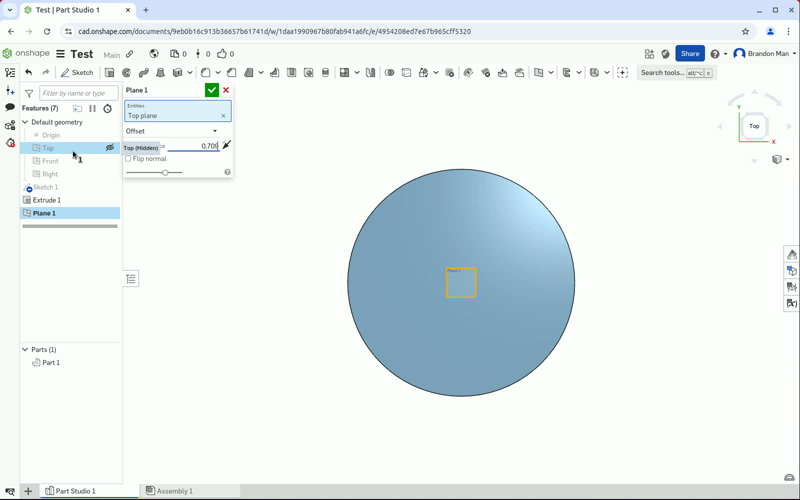
key(enter, 2)
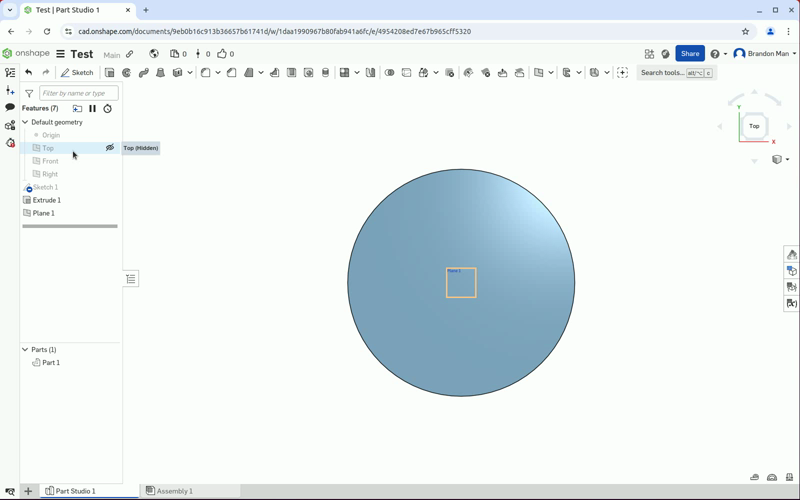
key(shift+s)
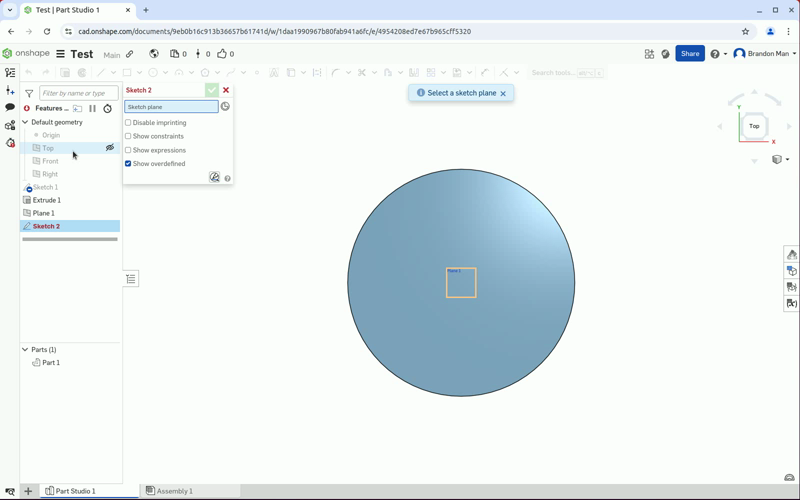
mouse_move(73, 215)
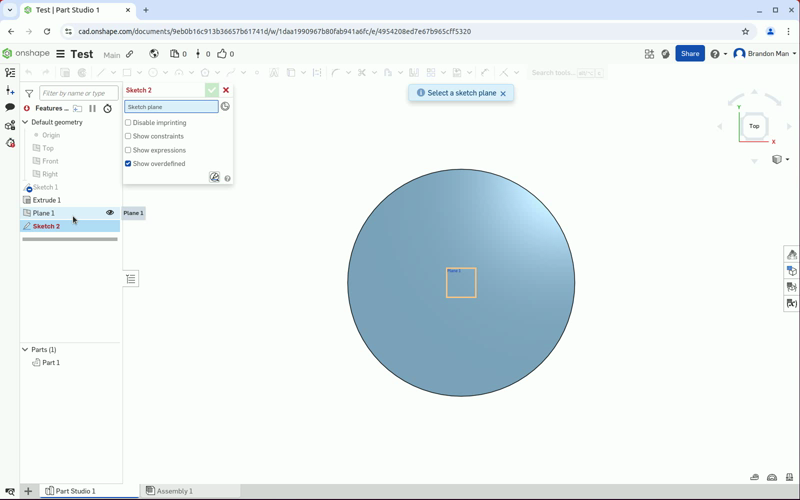
click(73, 215)
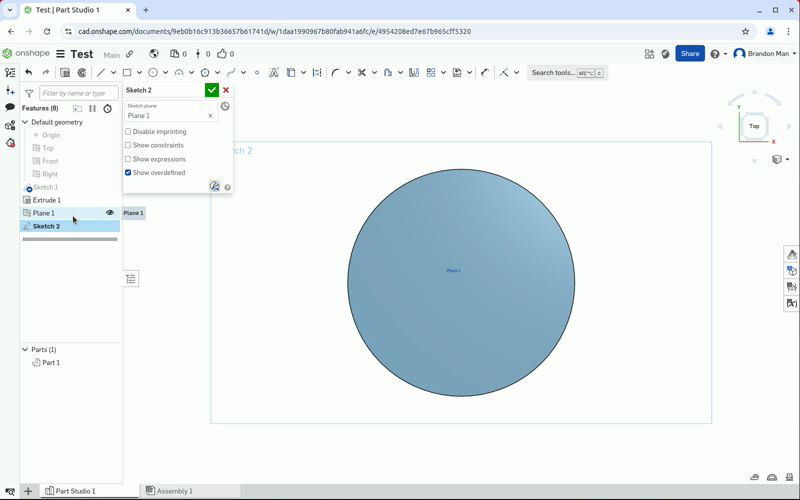
mouse_move(73, 352)
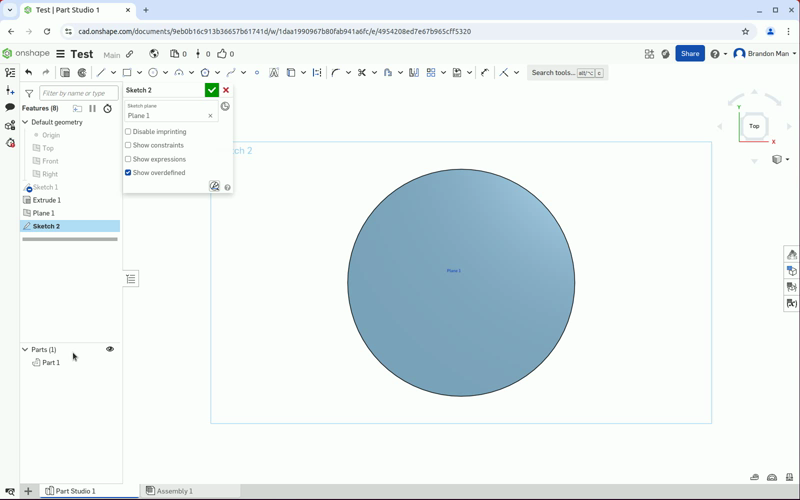
key(y)
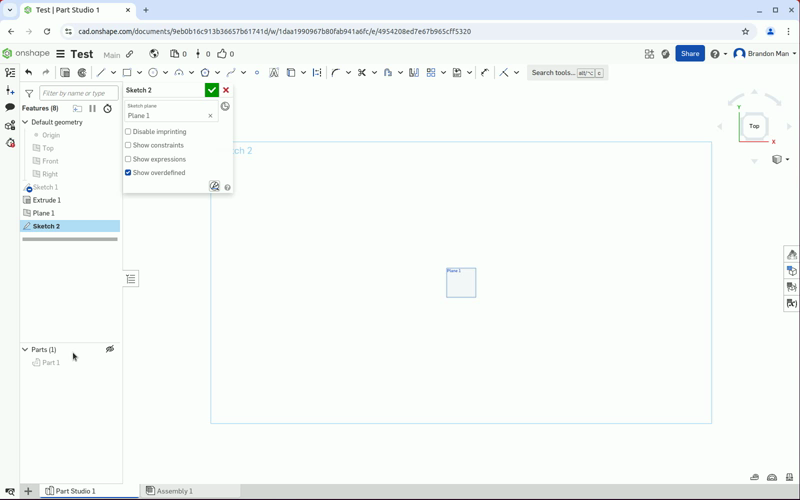
key(c)
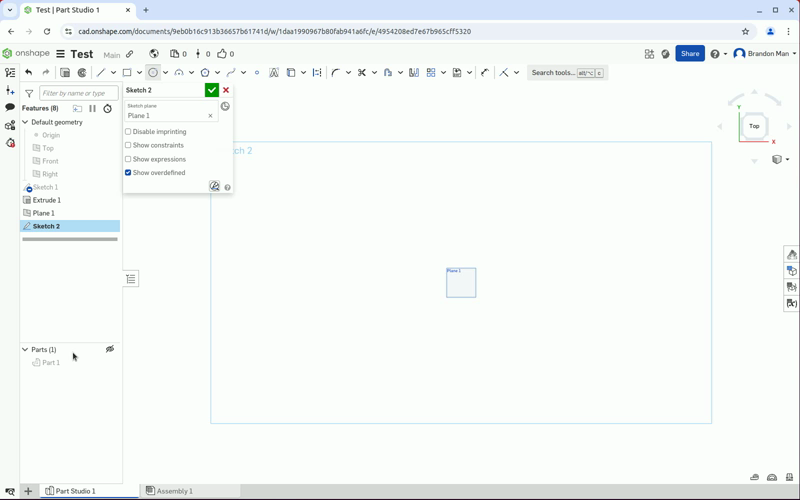
key_down(shift)
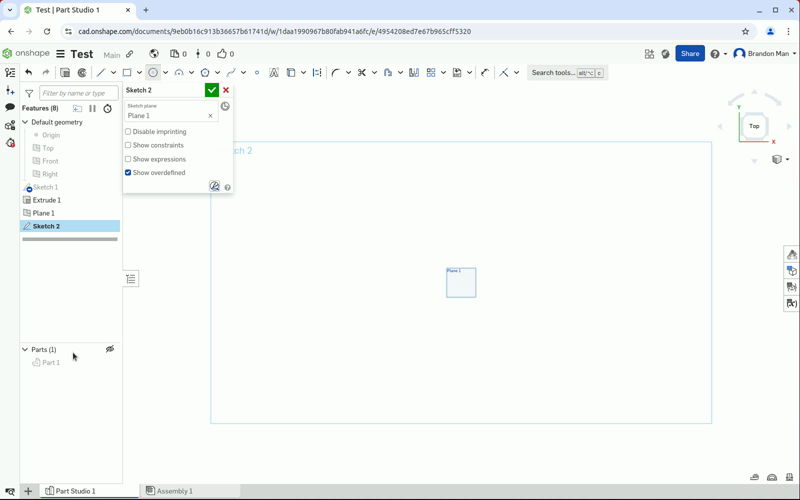
mouse_move(461, 282)
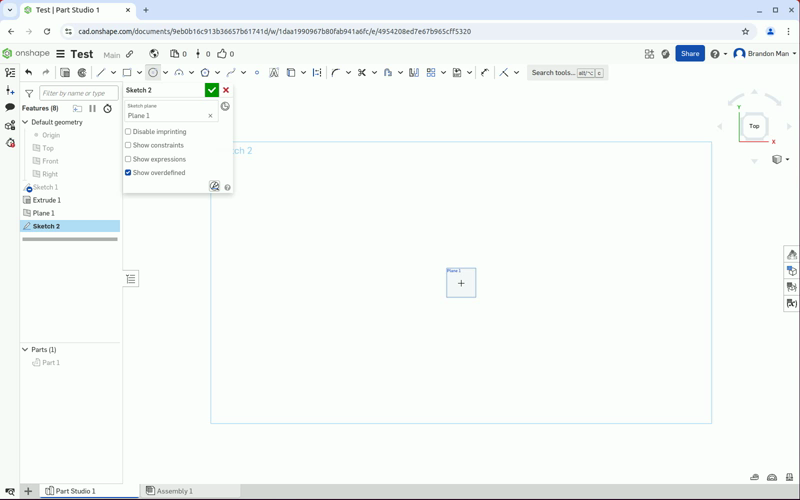
click(461, 282)
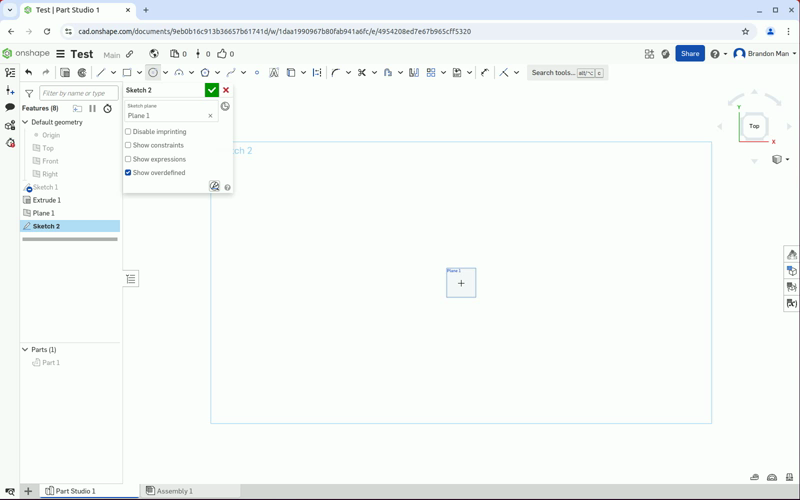
key_up(shift)
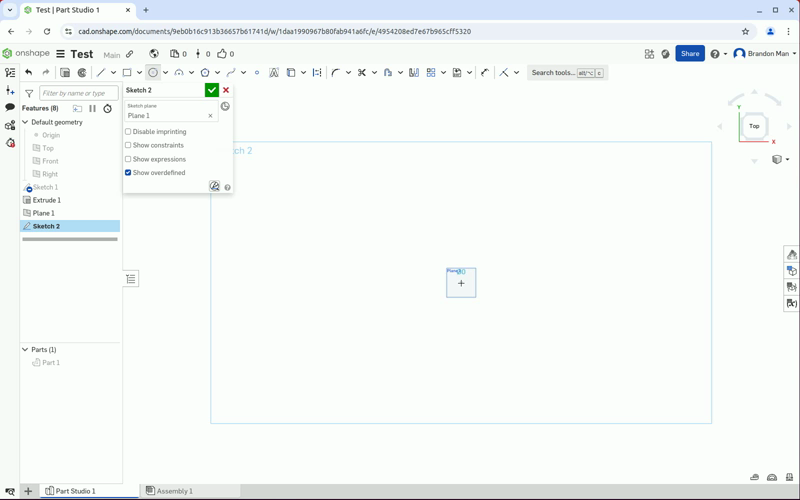
mouse_move(570, 282)
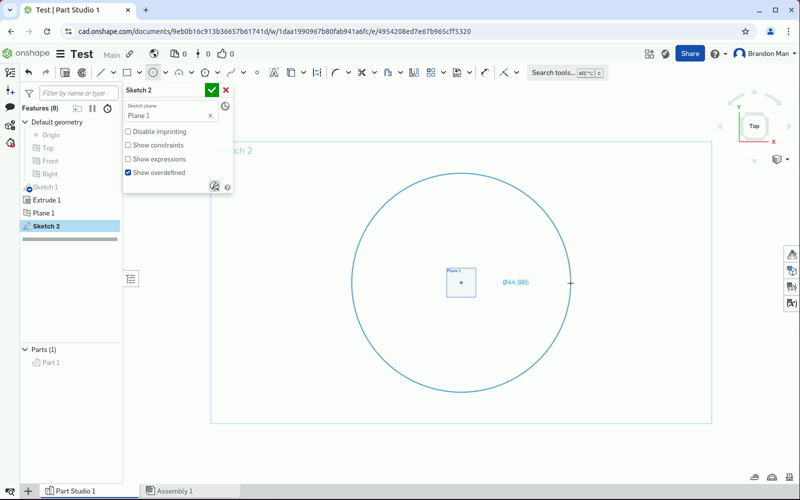
click(570, 282)
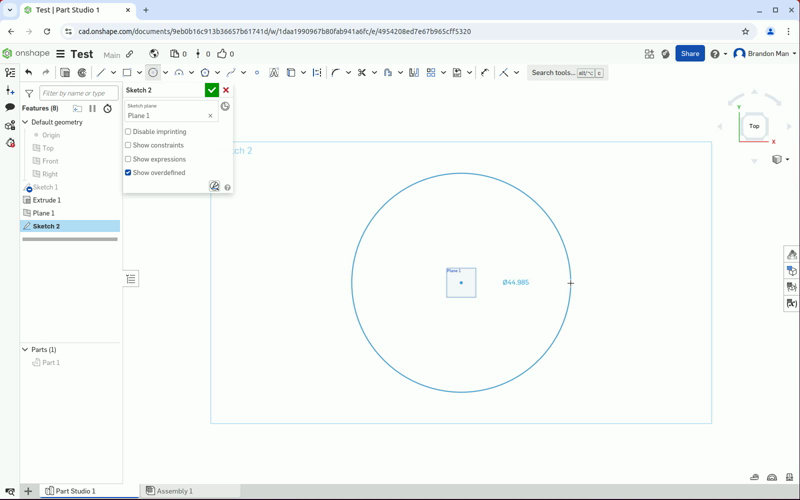
key(esc)
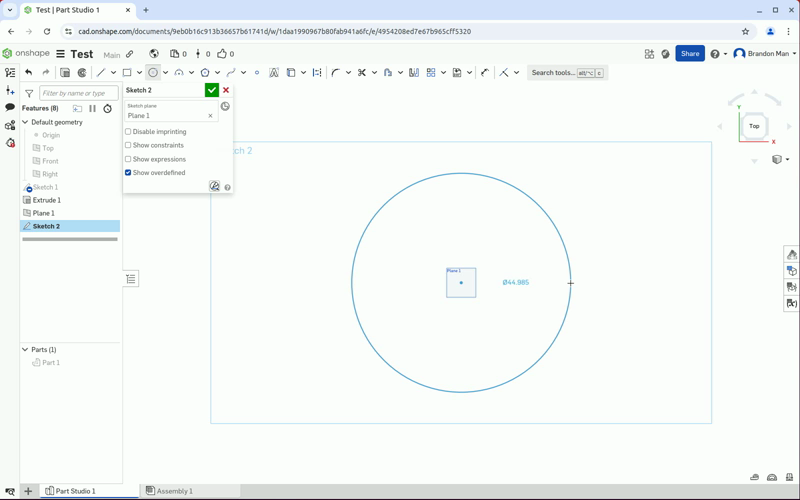
mouse_move(485, 311)
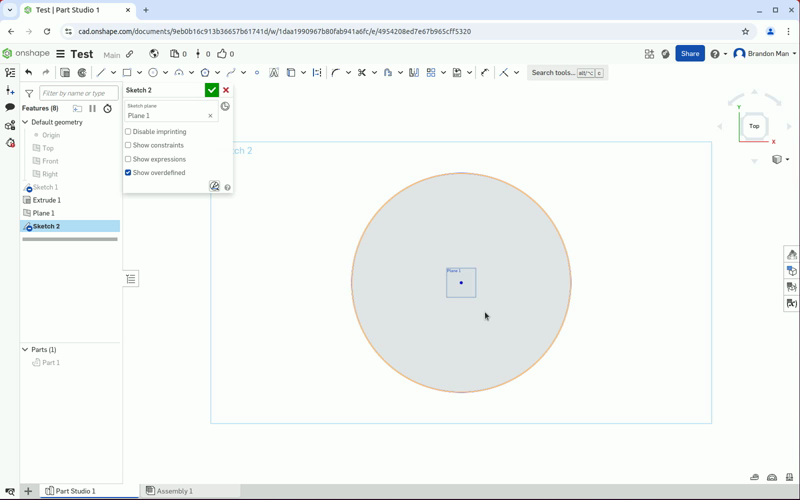
click(485, 311)
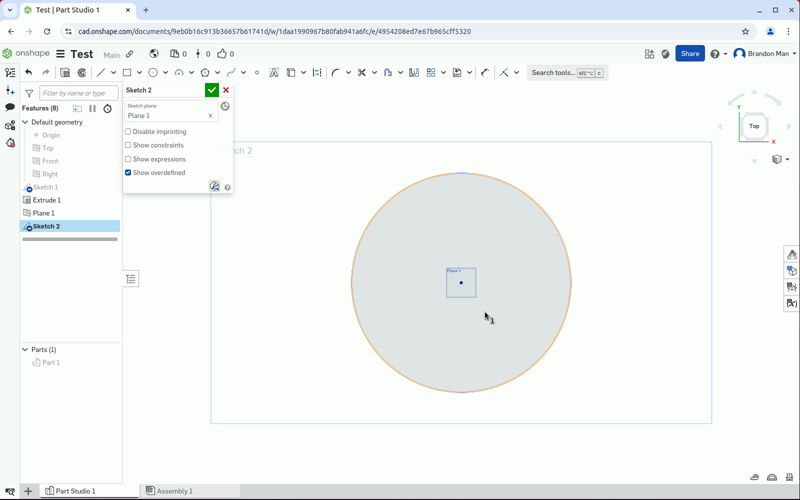
mouse_move(73, 352)
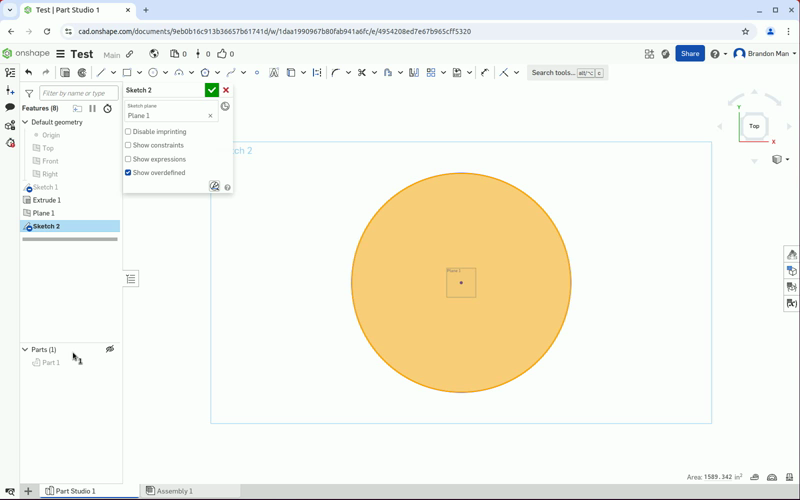
key(shift+y)
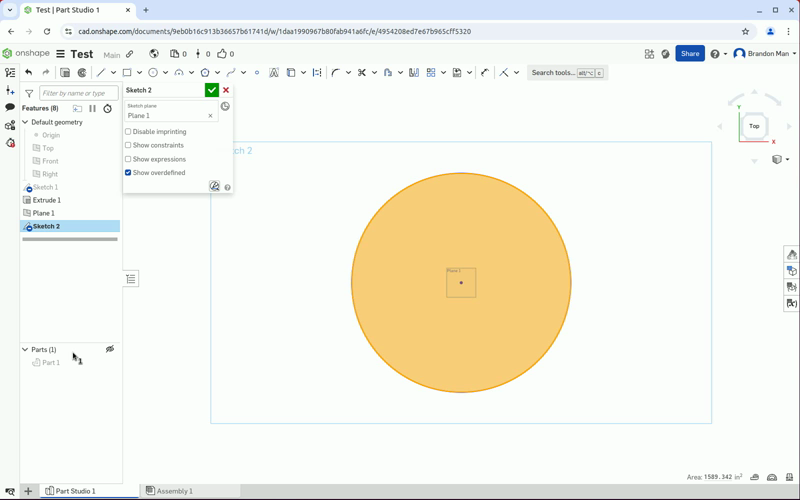
key(shift+e)
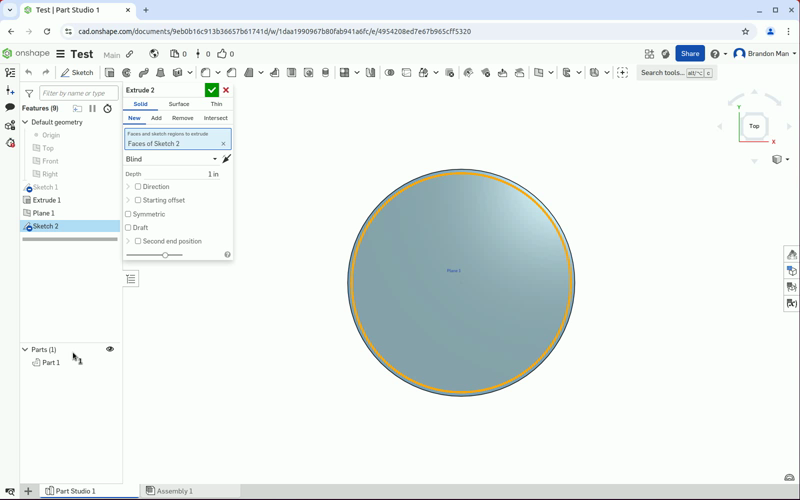
mouse_move(143, 106)
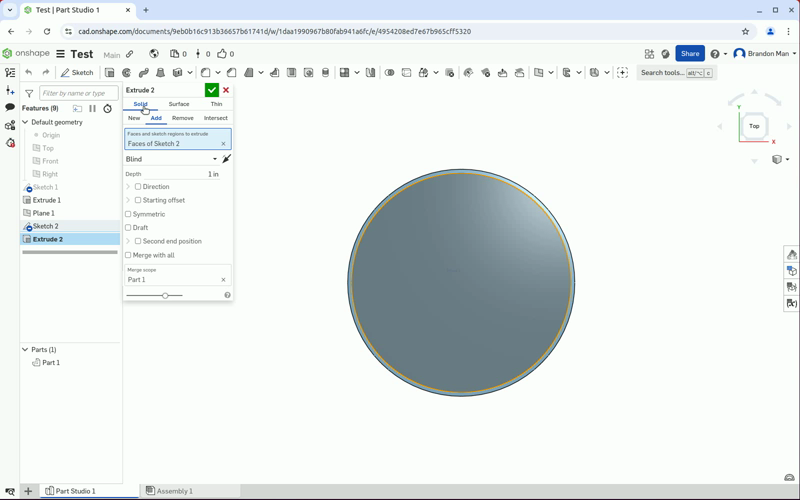
click(143, 106)
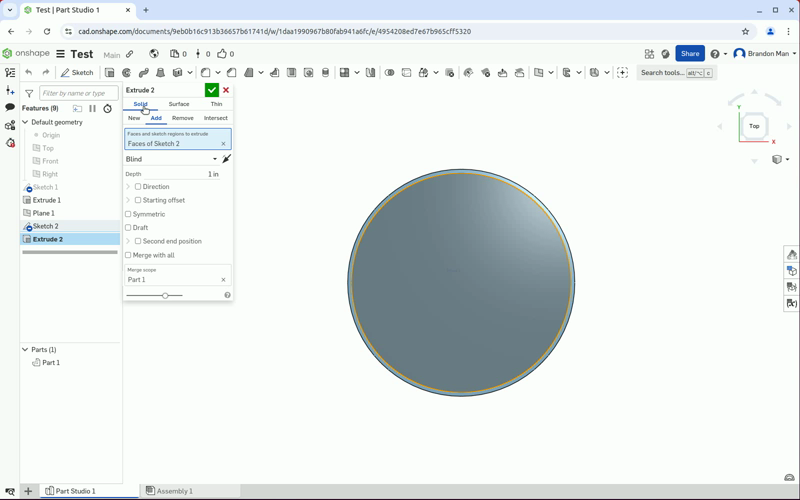
mouse_move(137, 120)
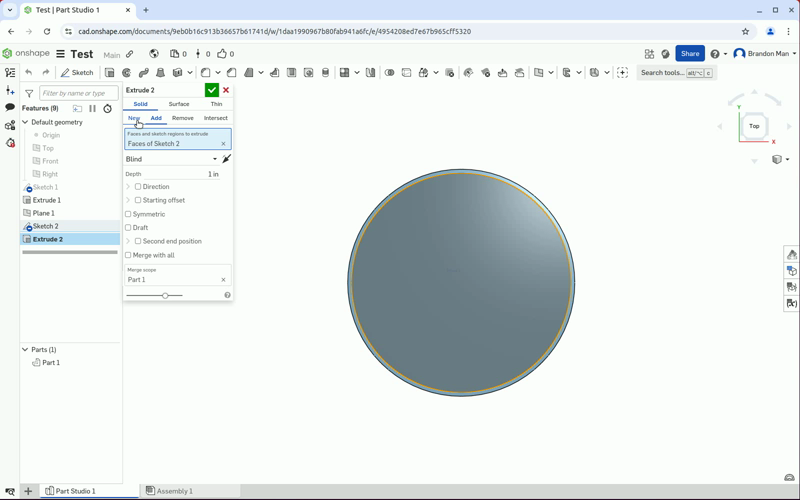
click(137, 120)
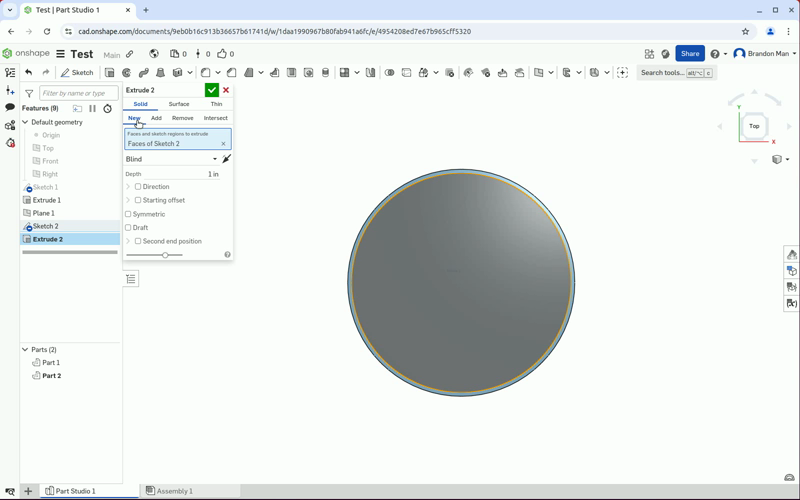
key(tab, 4)
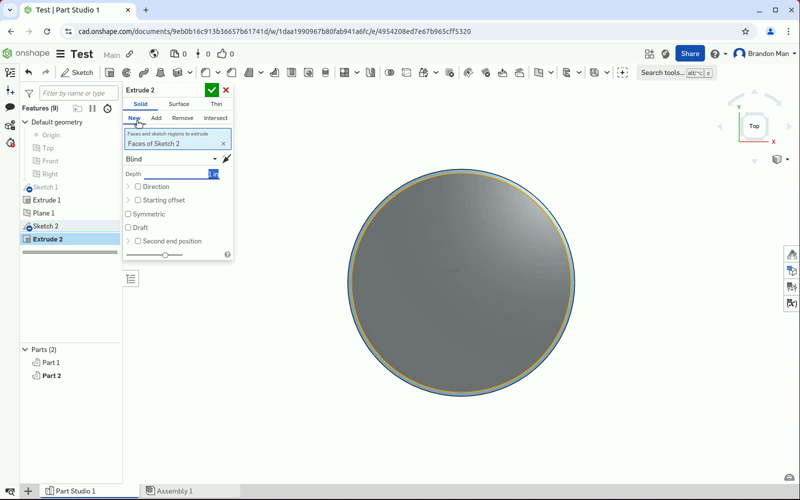
text(0.722)
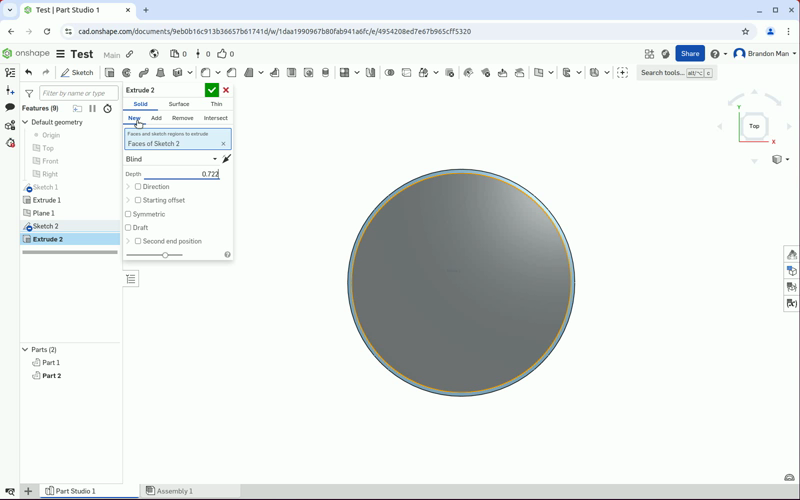
key(enter)
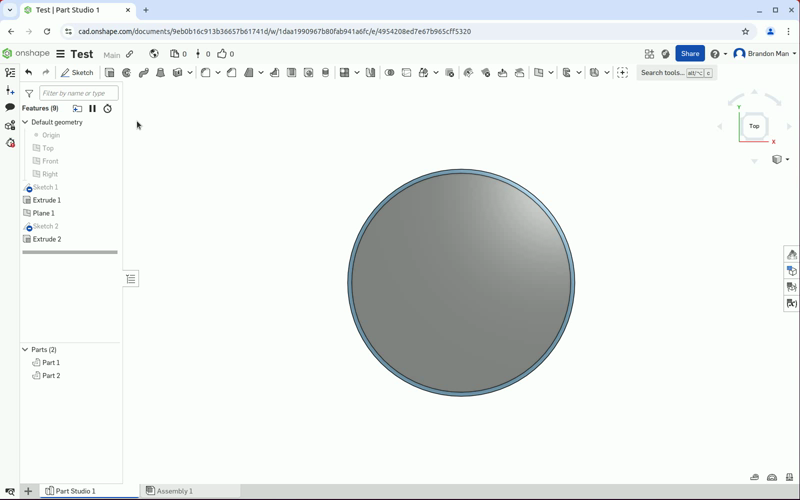
key(shift+h)
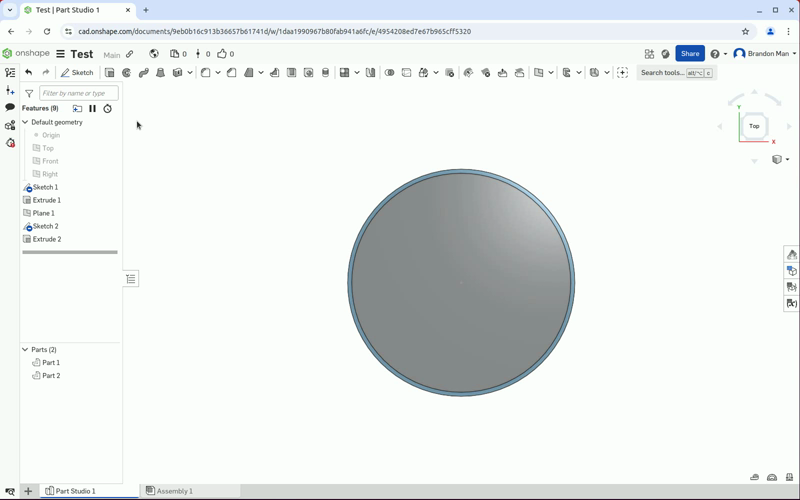
key(shift+h)
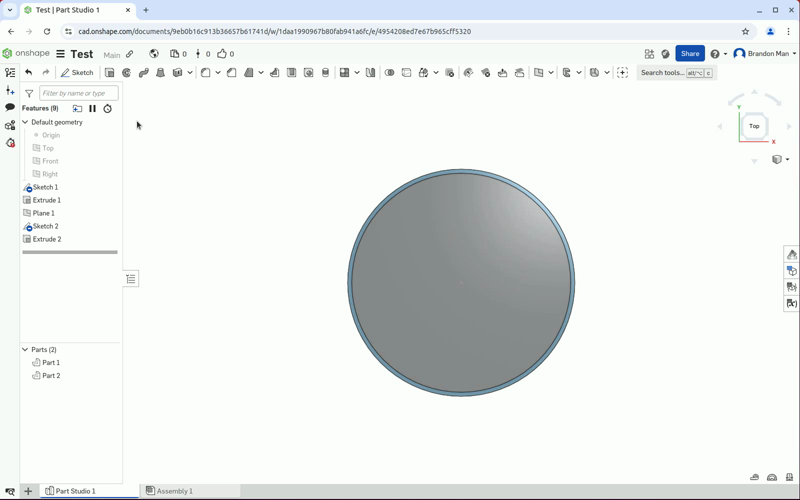
key(shift+7)
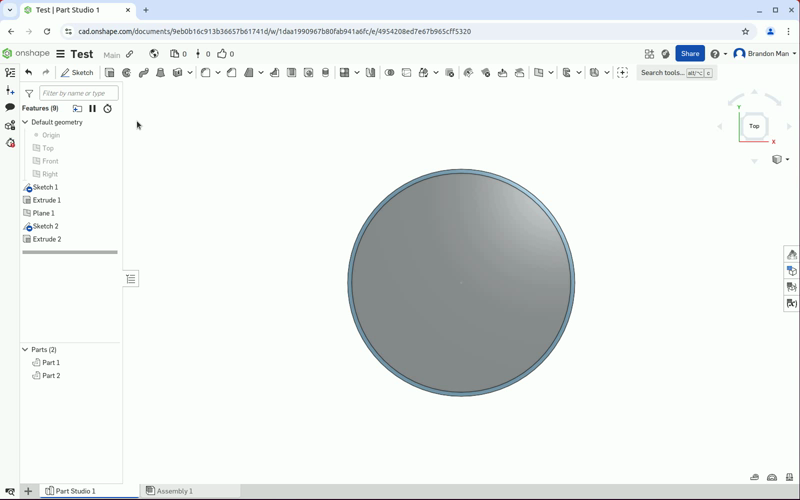
key(up, 3)
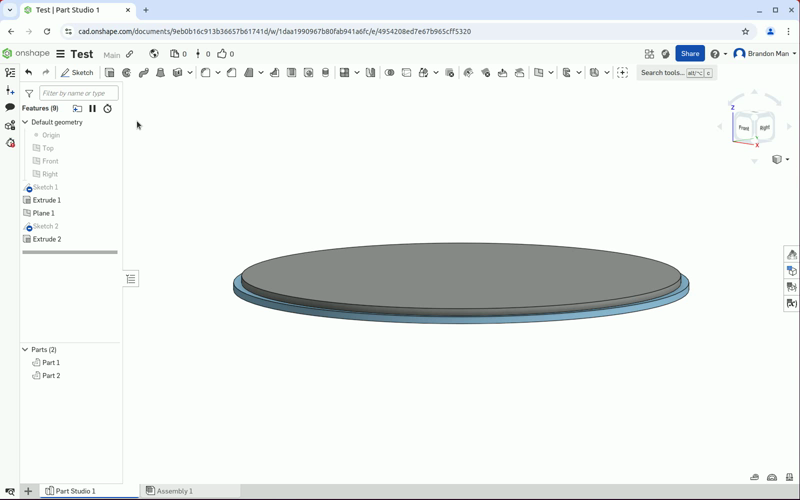
key(left, 3)
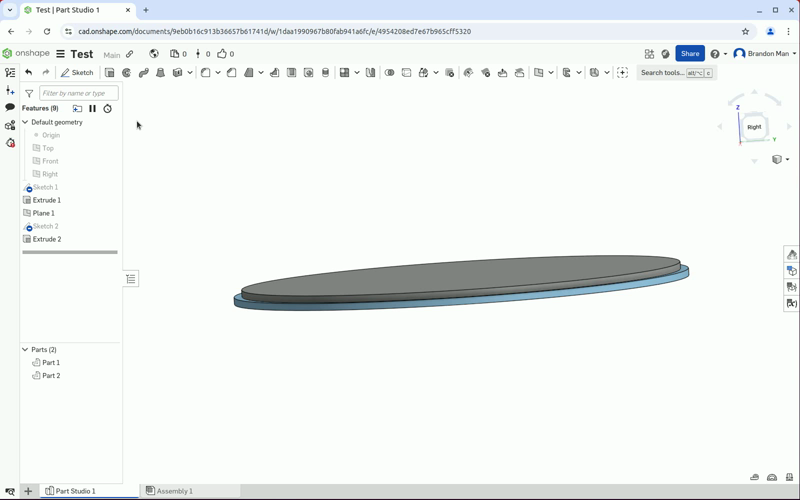
key(right, 3)
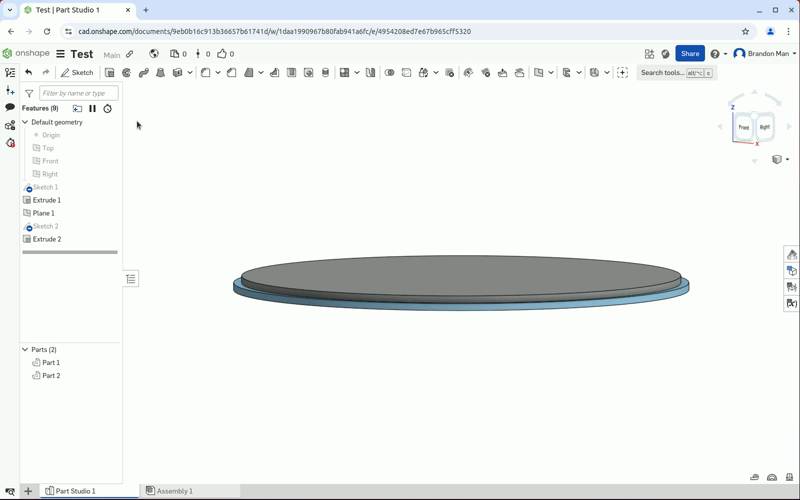
key(down, 3)
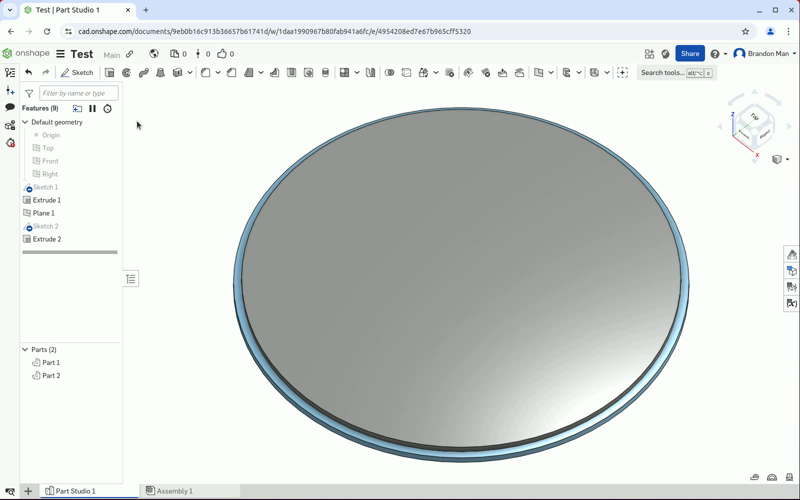
mouse_move(73, 189)
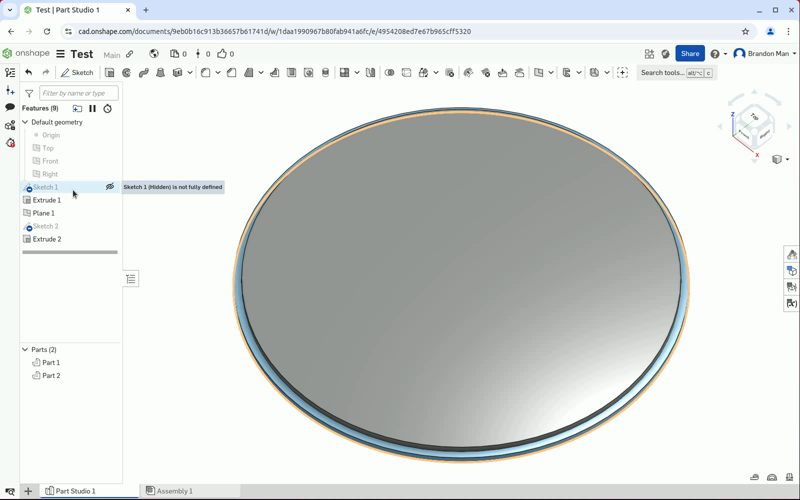
click(73, 189)